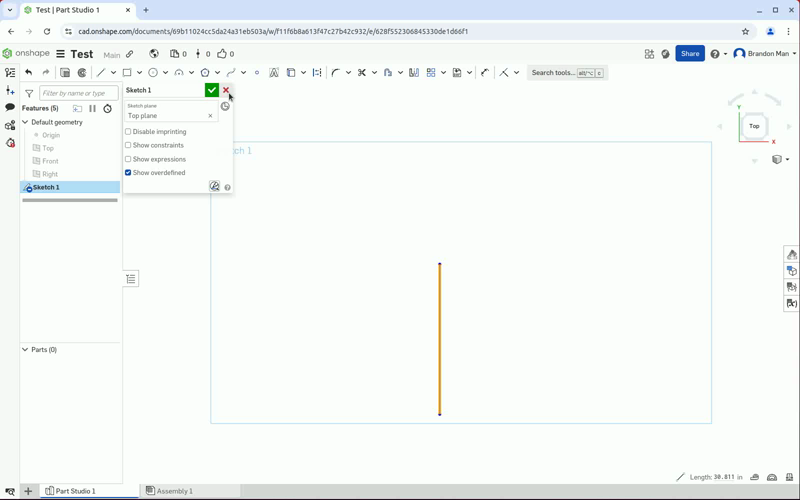
key(shift+h)
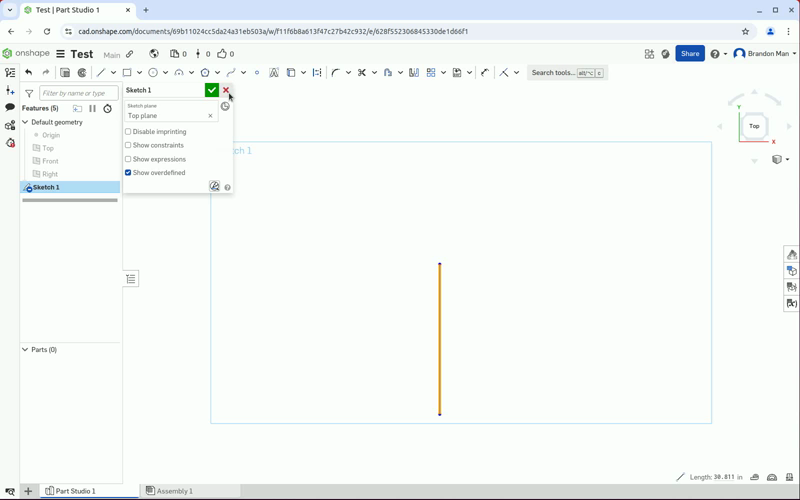
key(shift+s)
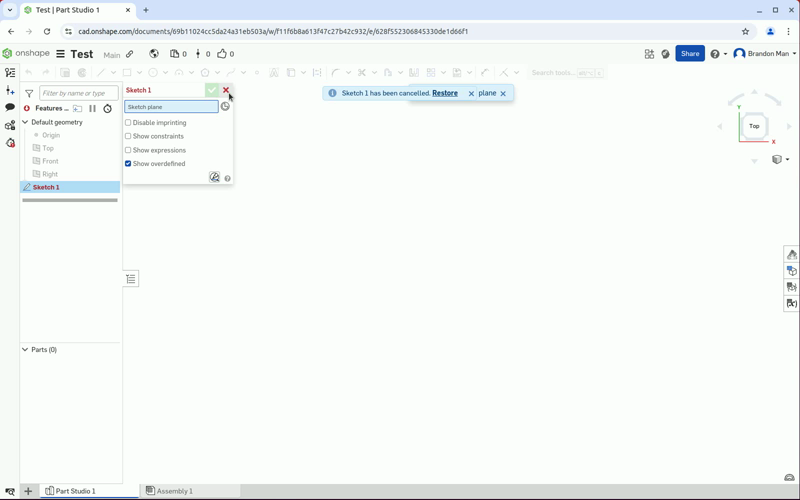
mouse_move(73, 150)
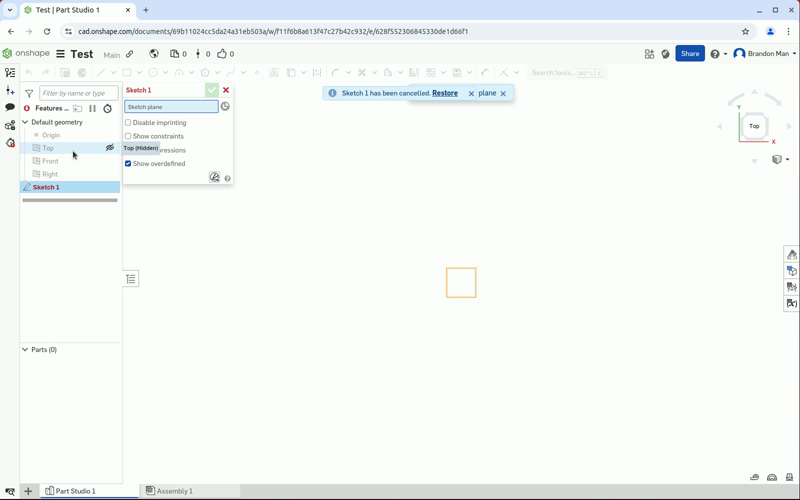
click(73, 150)
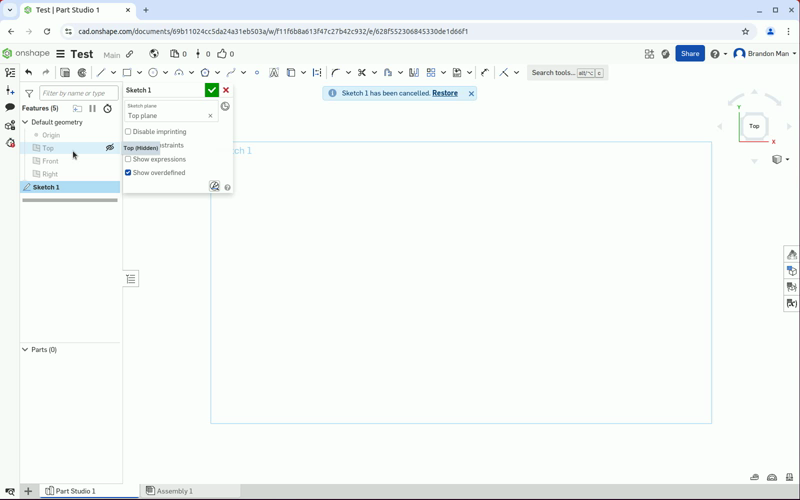
mouse_move(73, 352)
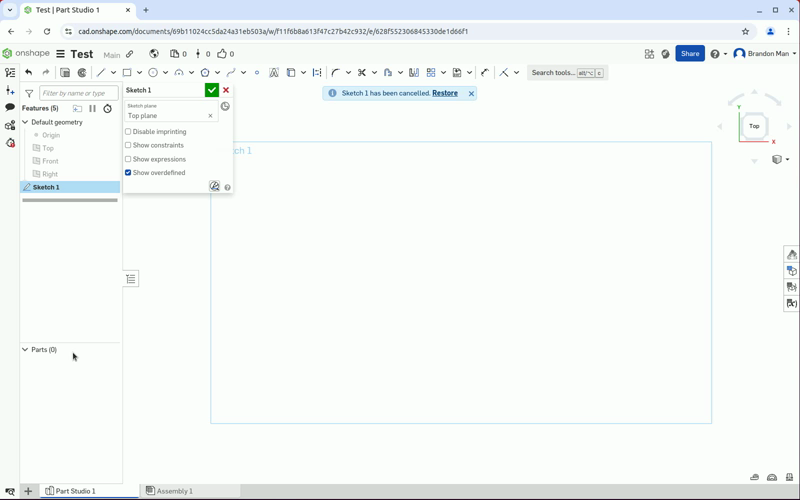
key(y)
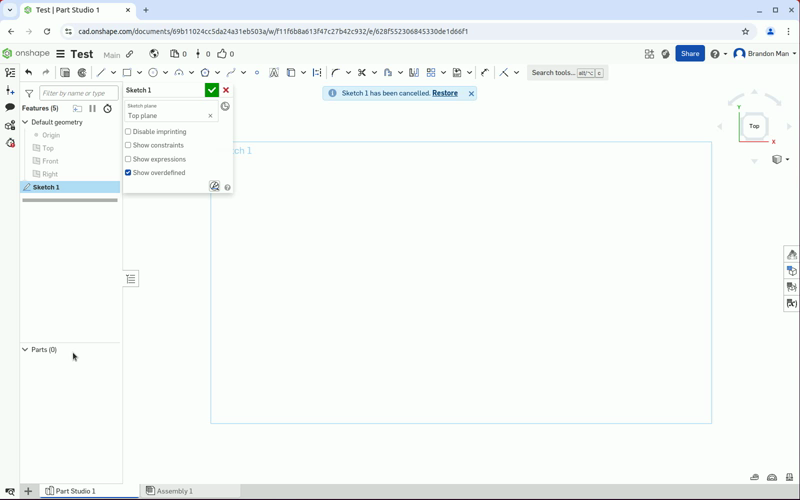
key(c)
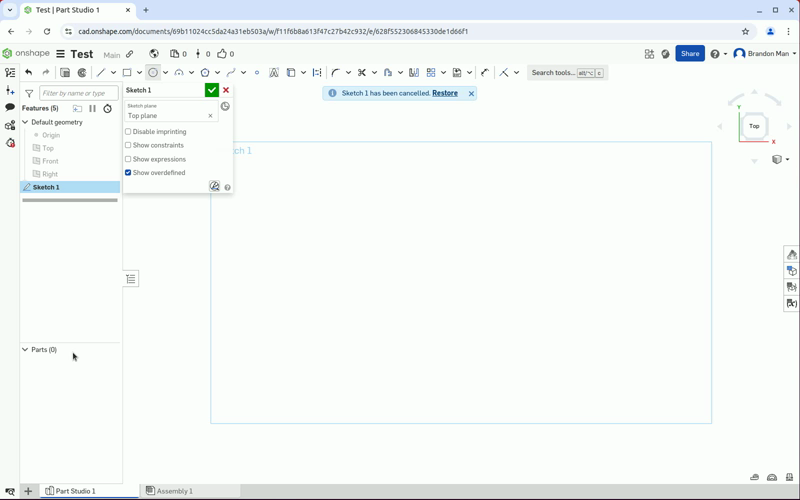
key_down(shift)
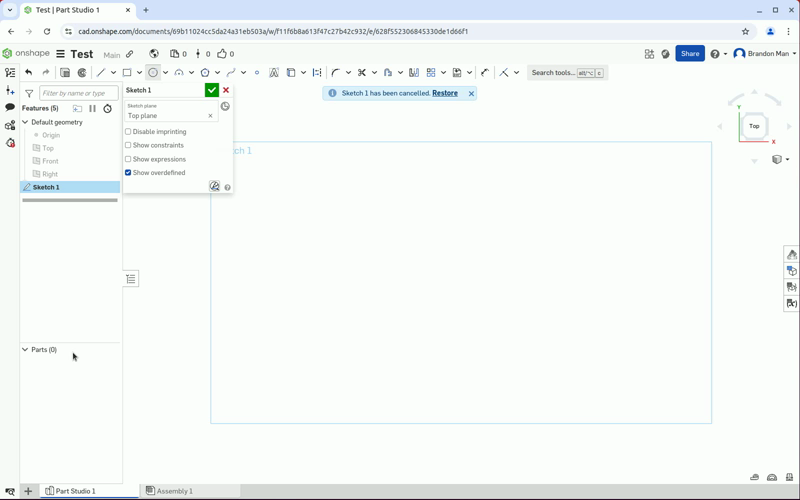
mouse_move(461, 282)
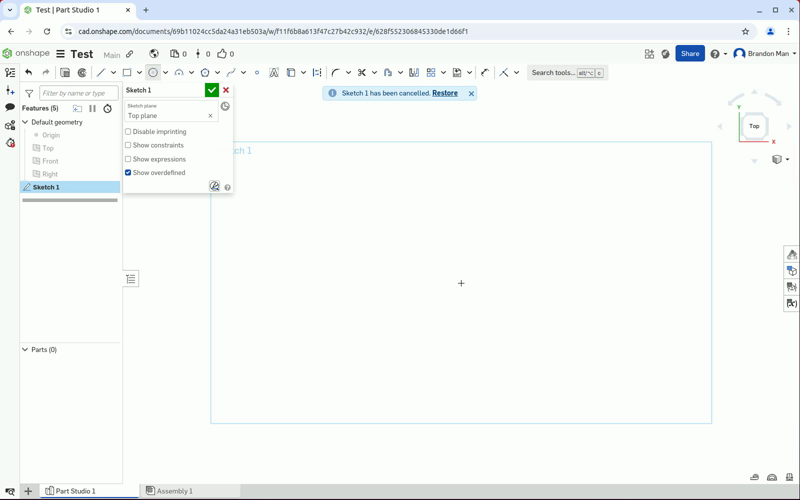
click(461, 282)
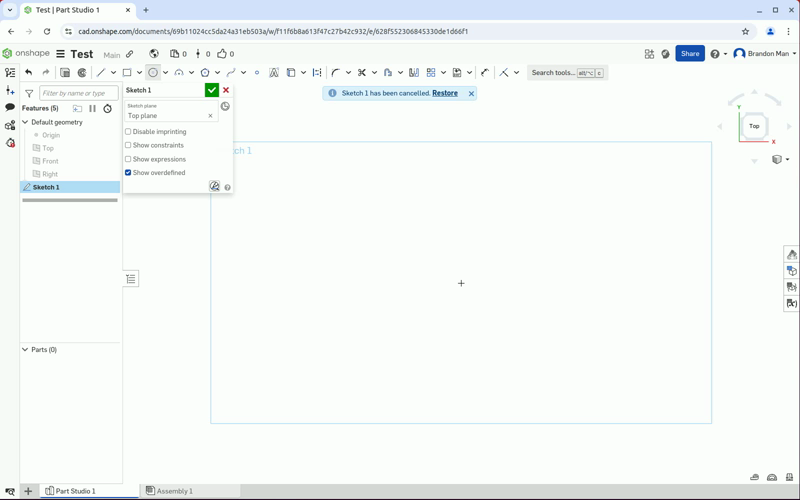
key_up(shift)
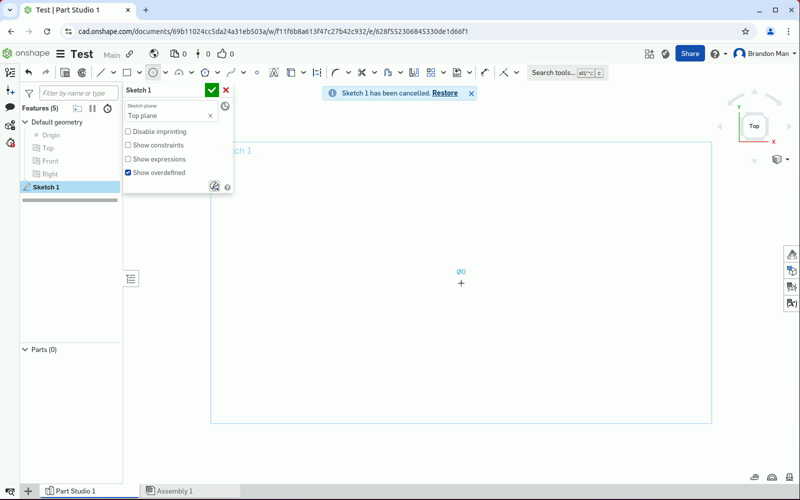
mouse_move(521, 282)
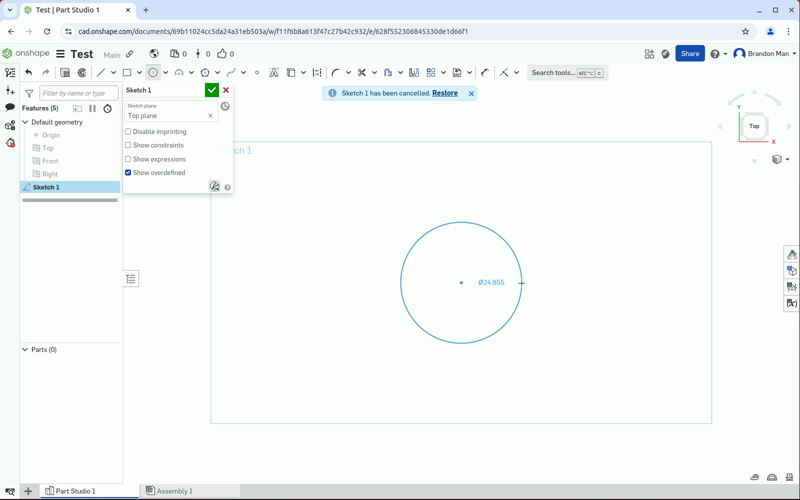
click(521, 282)
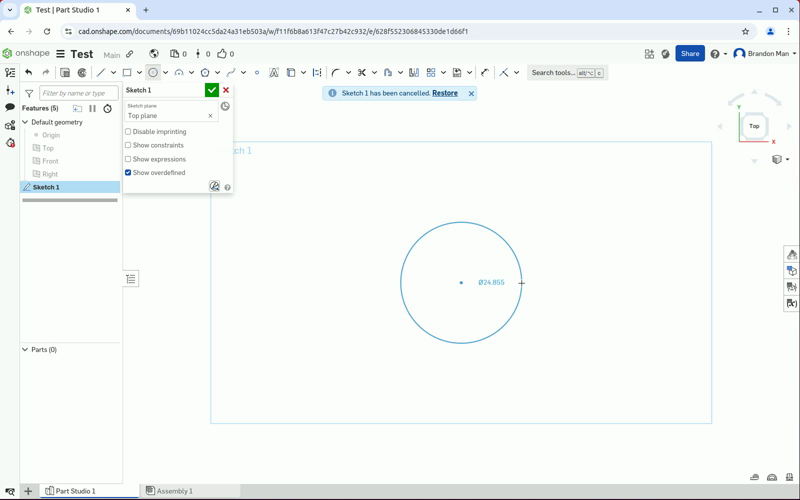
key(esc)
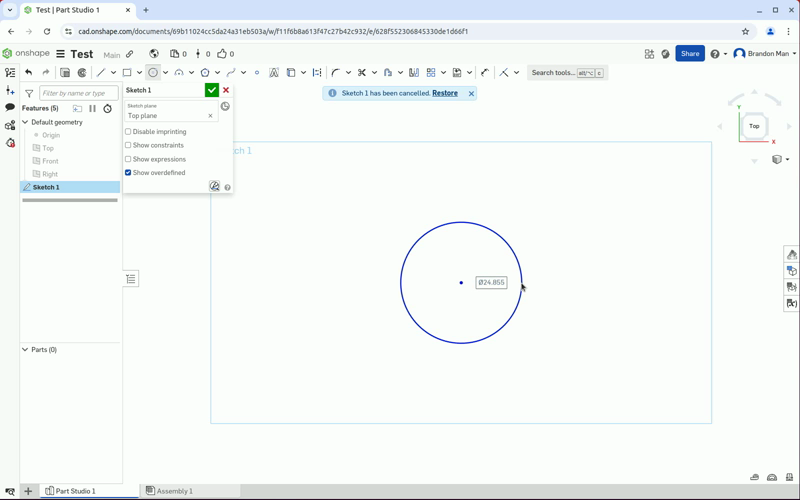
key(c)
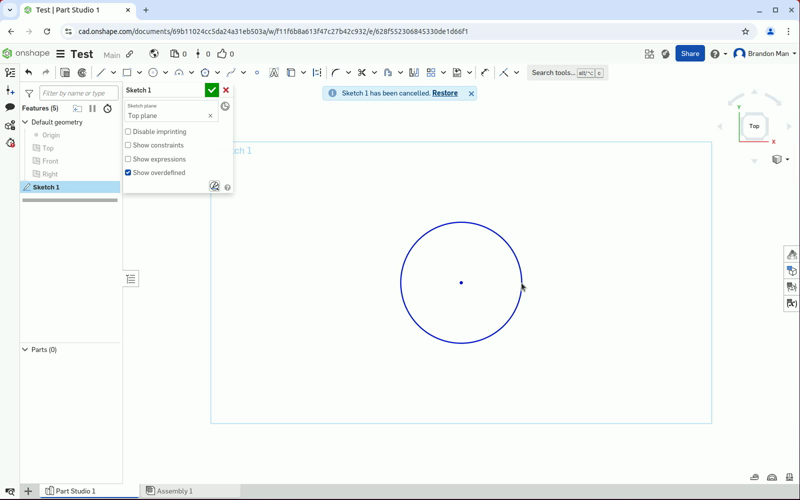
key_down(shift)
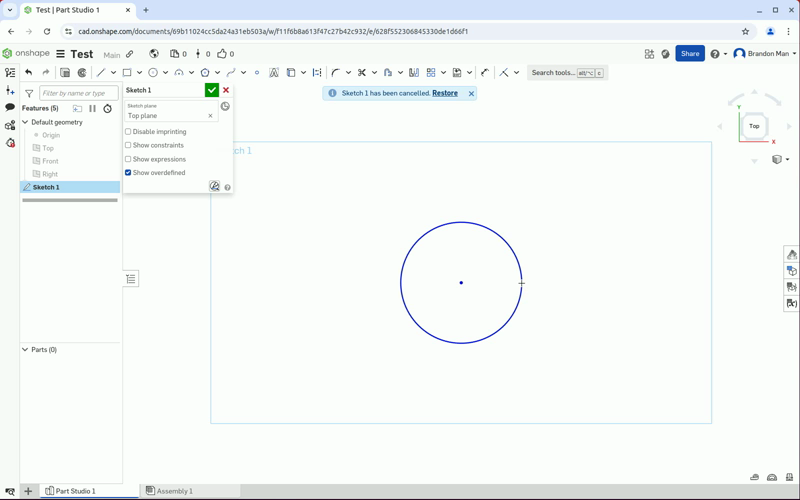
mouse_move(461, 282)
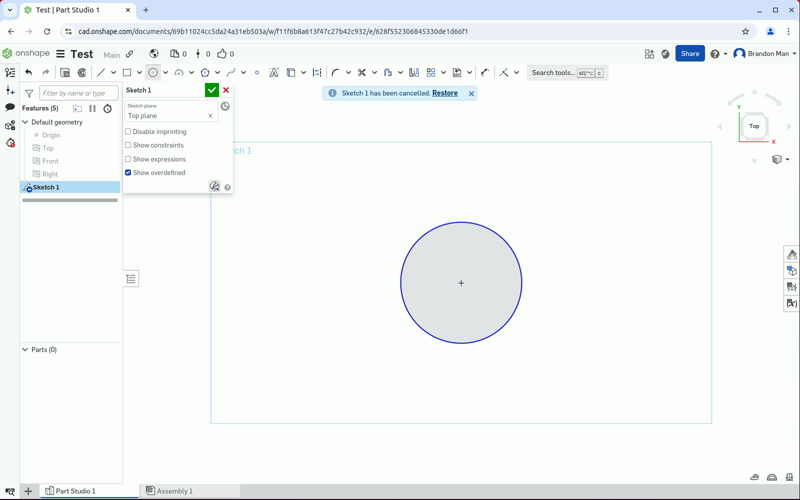
click(461, 282)
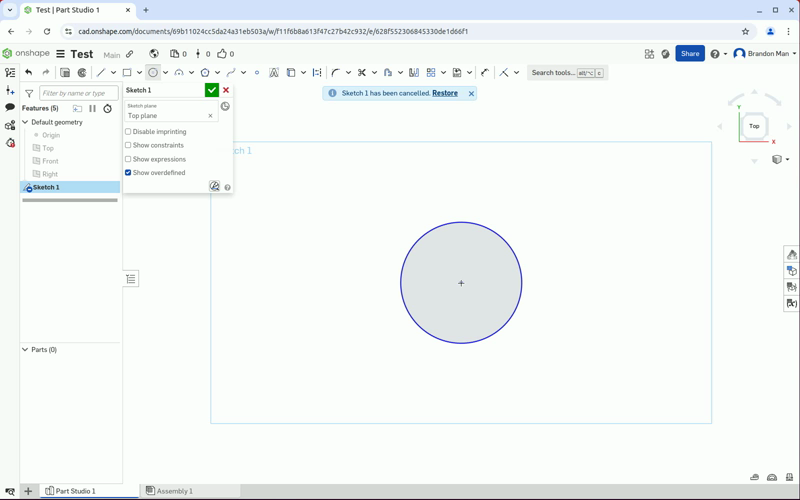
key_up(shift)
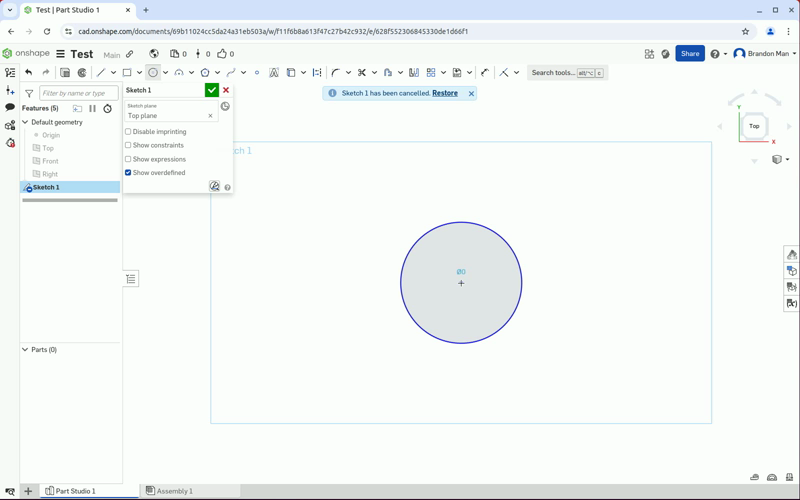
mouse_move(501, 282)
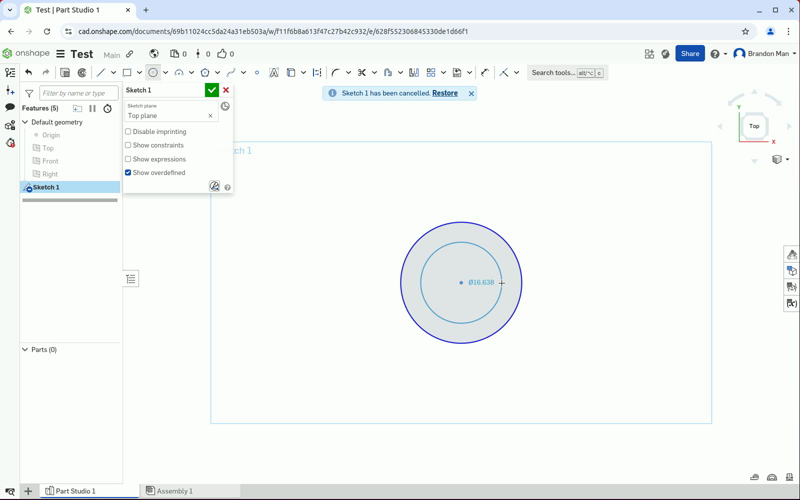
click(501, 282)
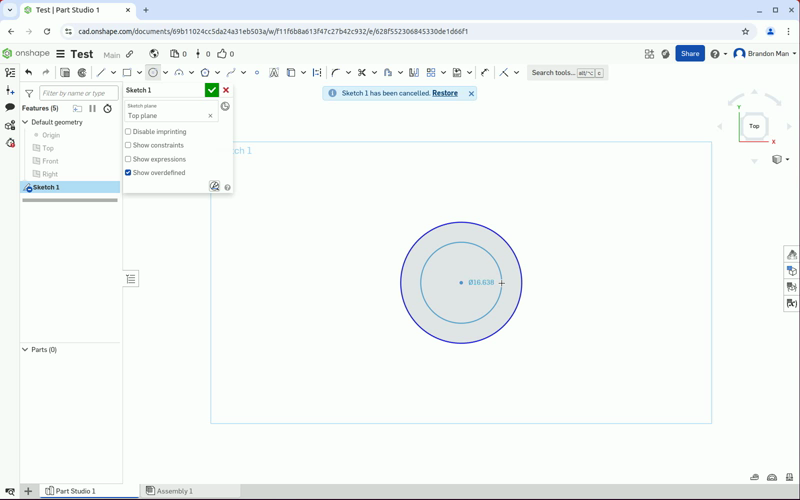
key(esc)
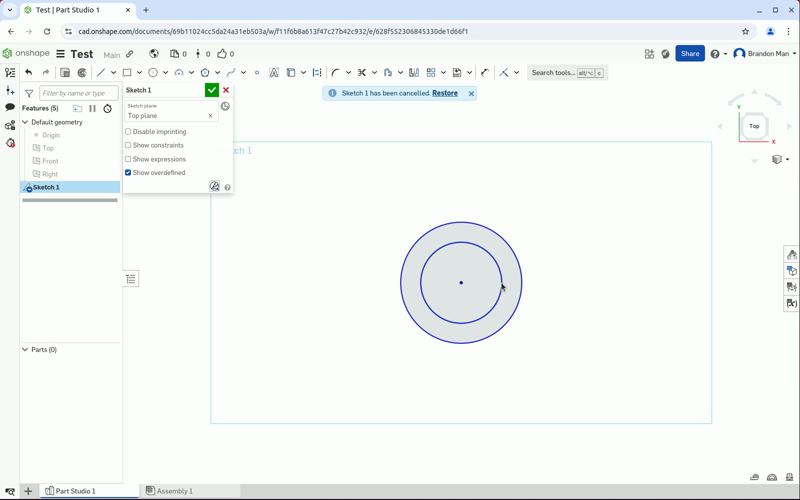
mouse_move(428, 249)
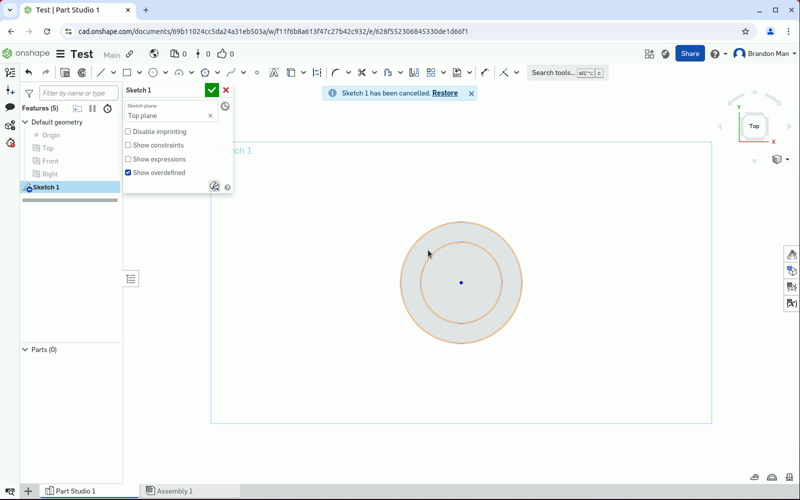
click(428, 249)
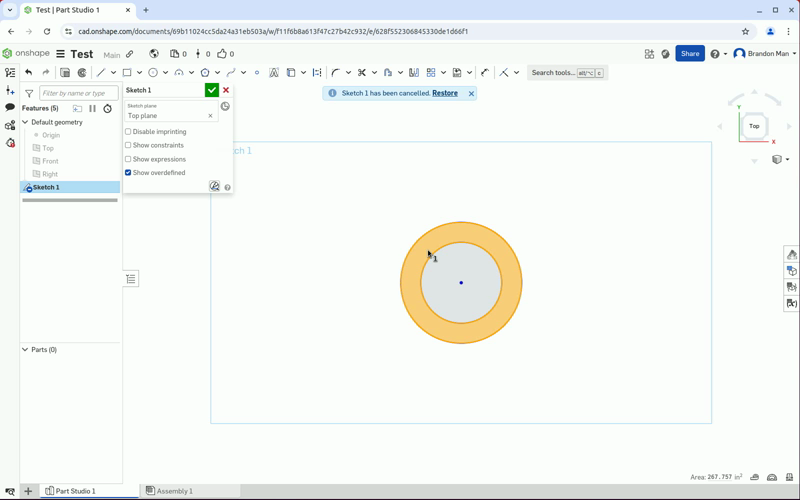
mouse_move(73, 352)
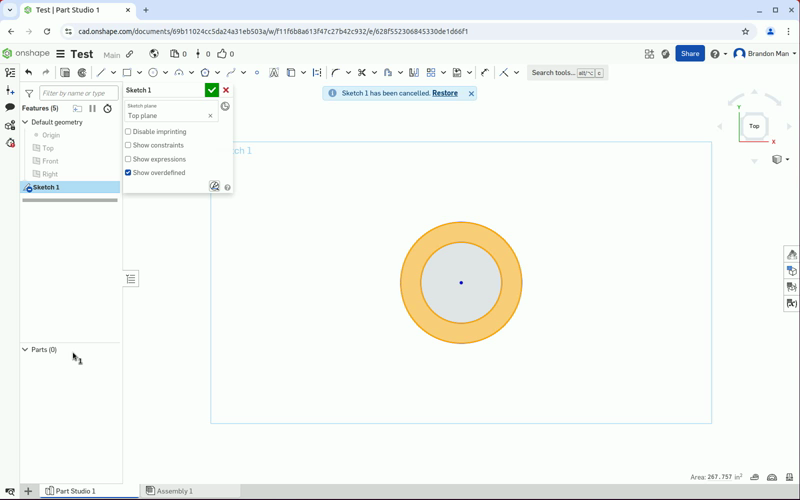
key(shift+y)
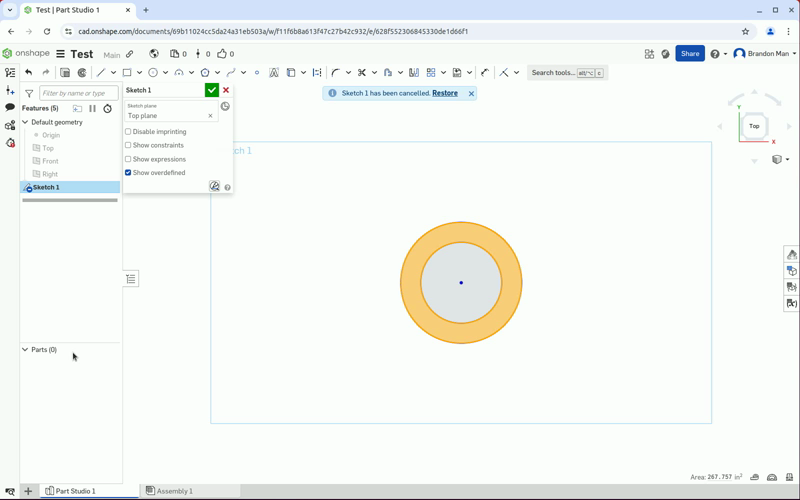
key(shift+e)
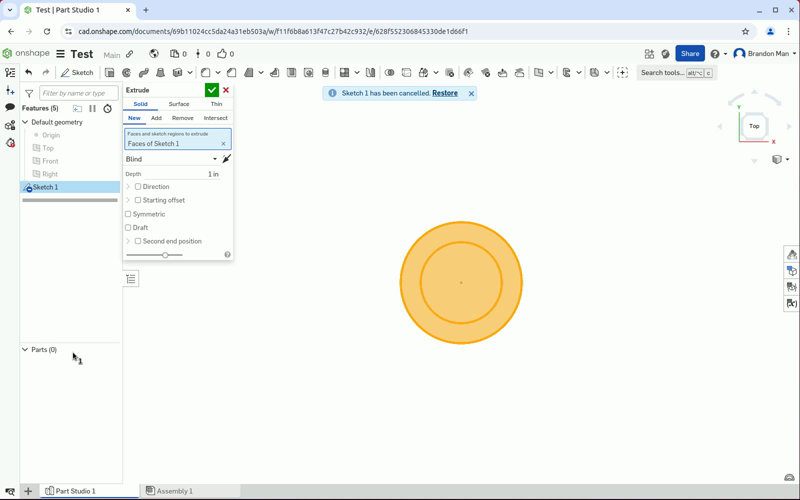
mouse_move(143, 106)
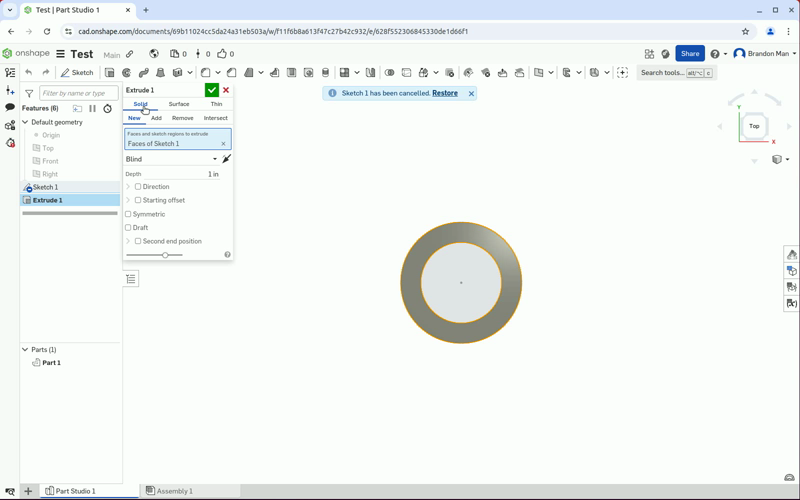
click(143, 106)
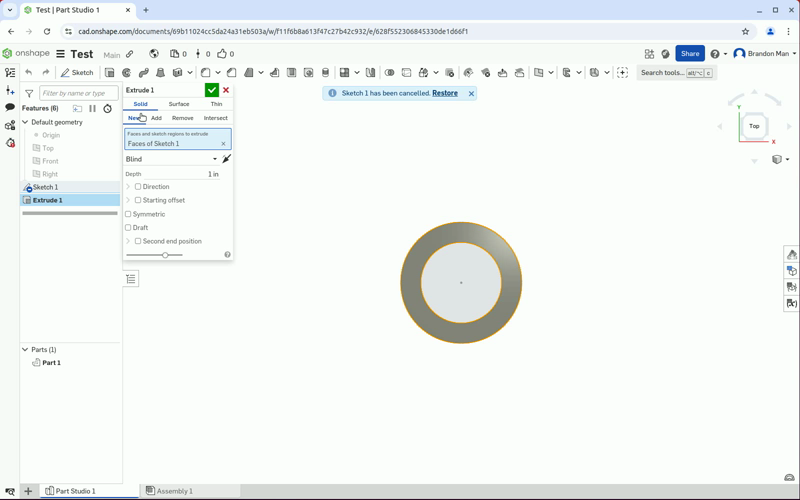
mouse_move(137, 120)
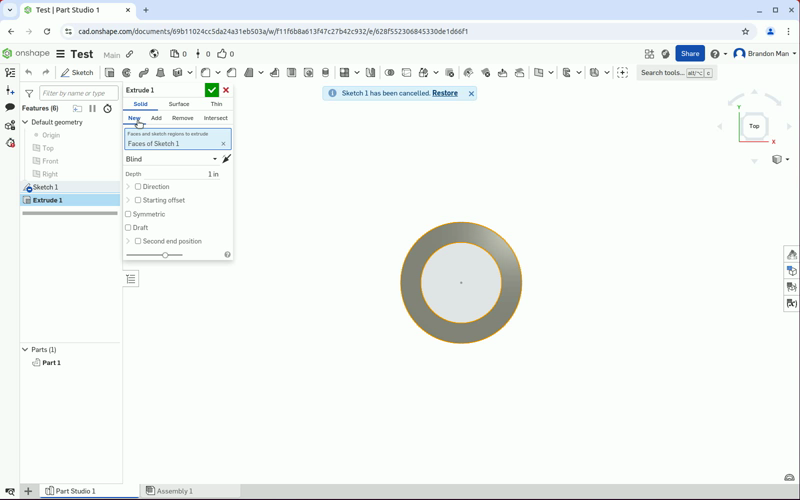
click(137, 120)
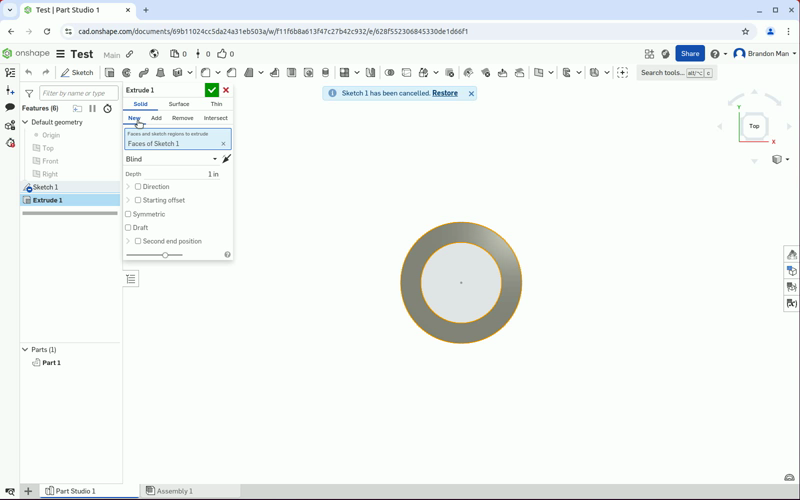
key(tab, 4)
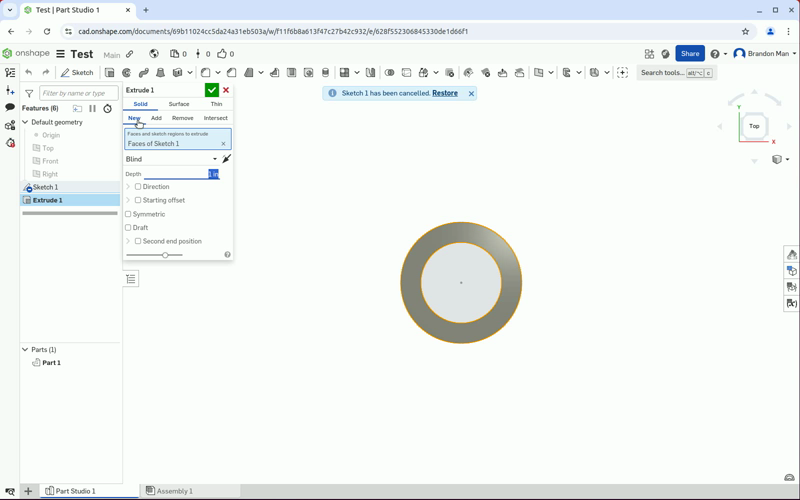
text(14.442)
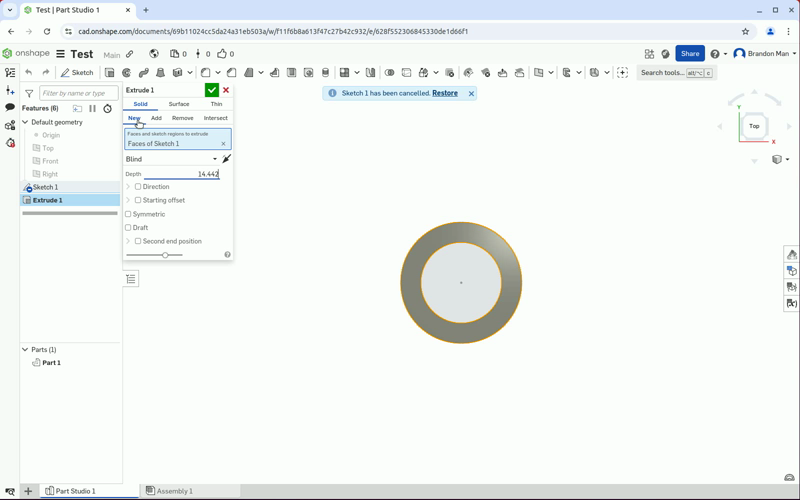
key(tab, 3)
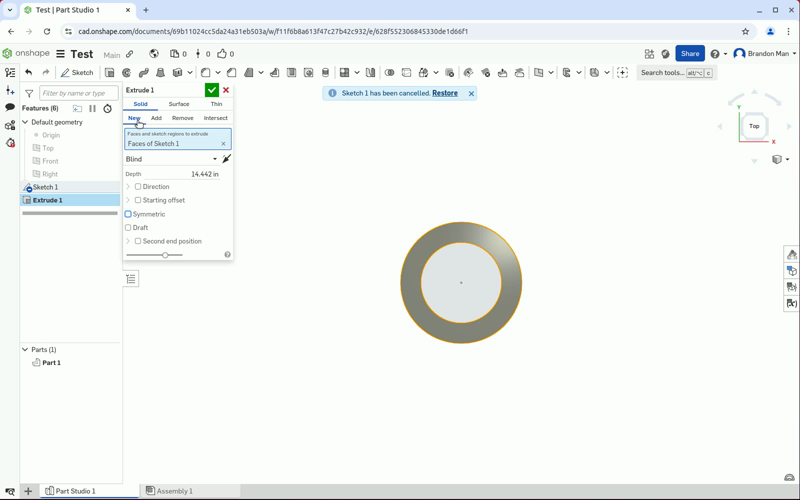
key(space)
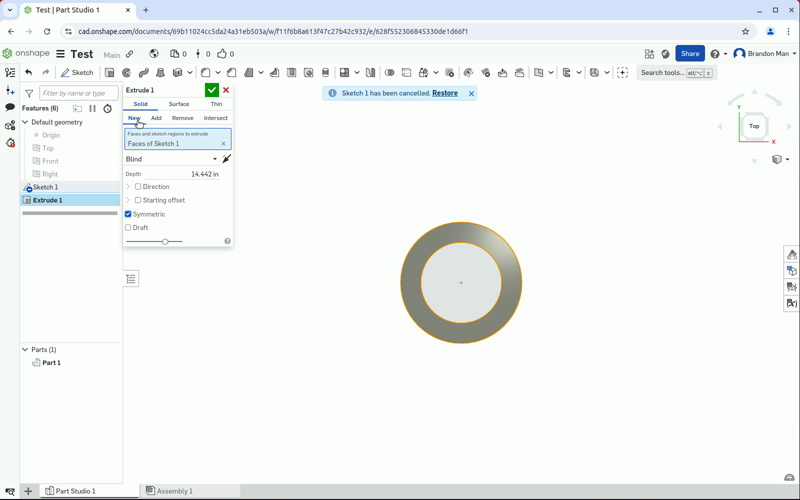
key(enter)
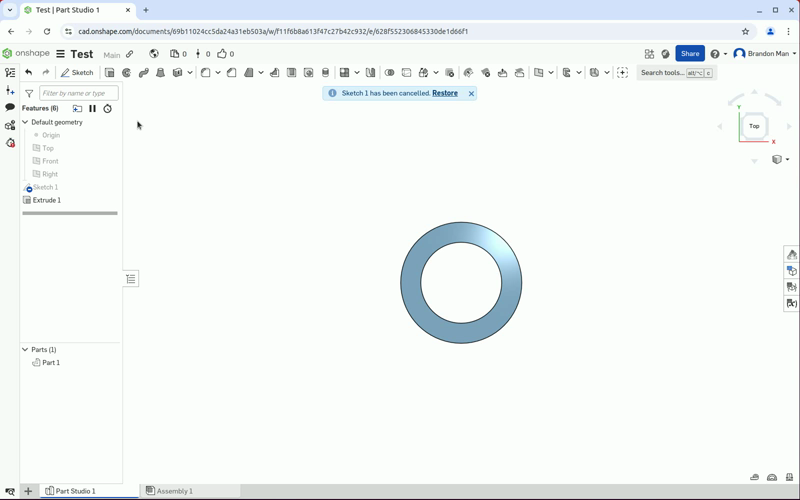
key(shift+h)
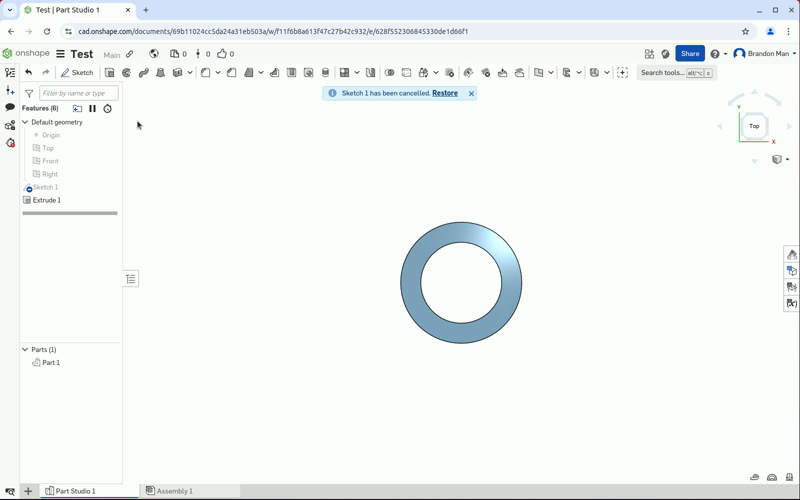
key(shift+h)
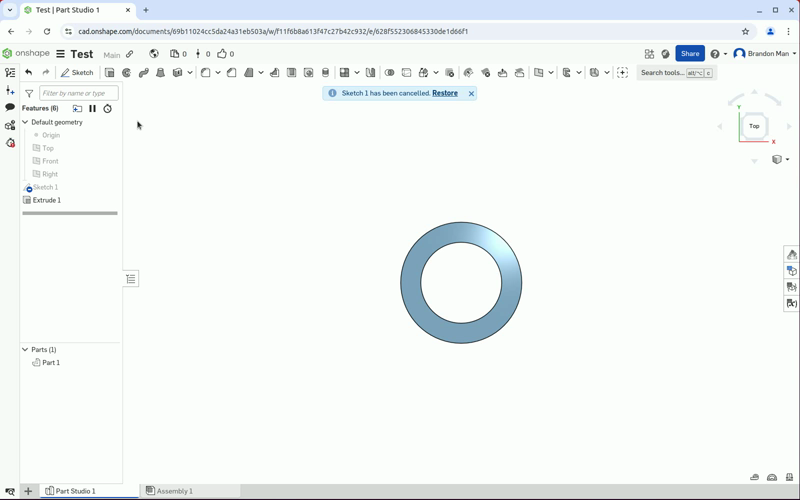
mouse_move(73, 189)
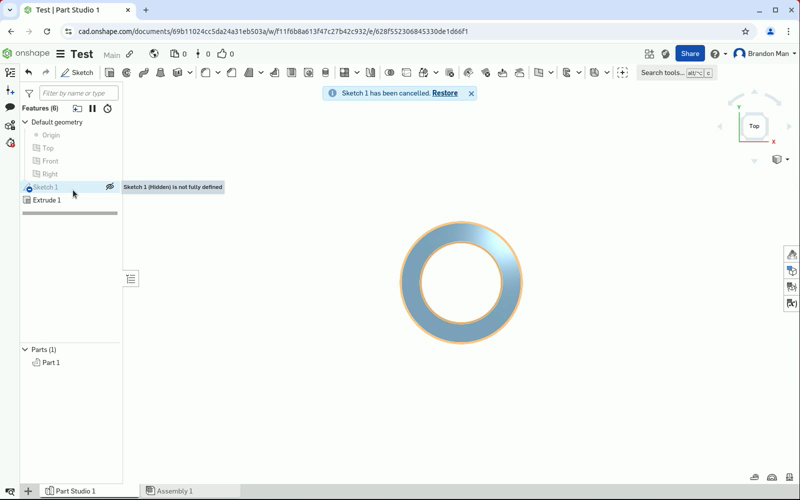
click(73, 189)
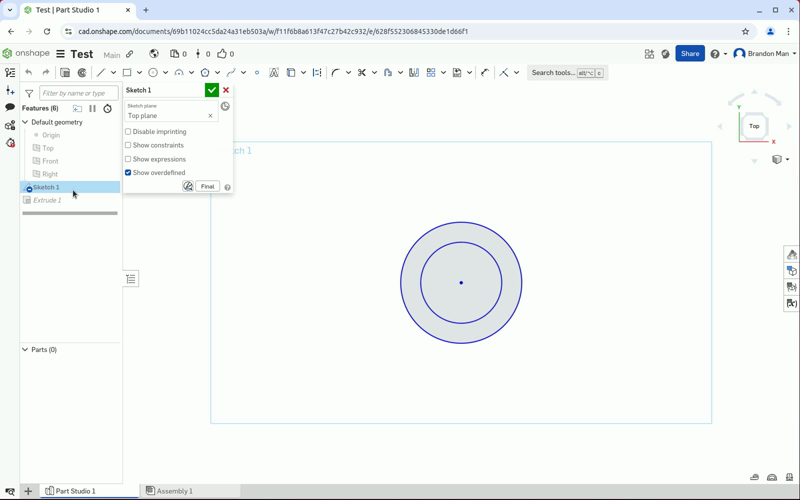
mouse_move(229, 92)
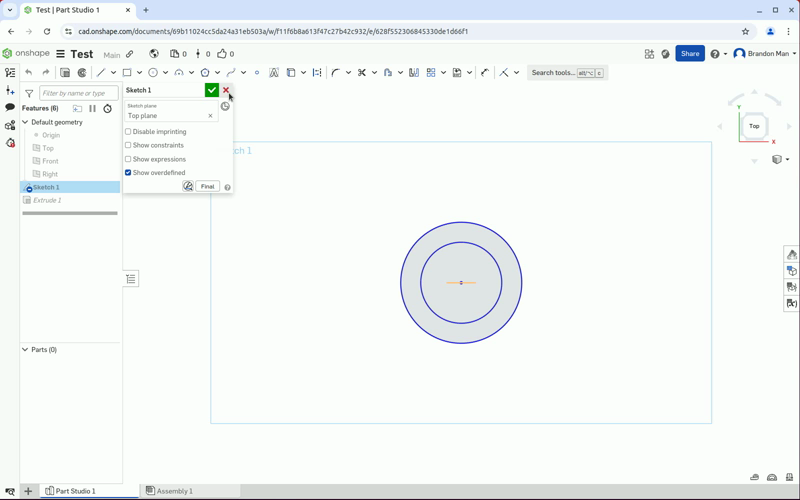
click(229, 92)
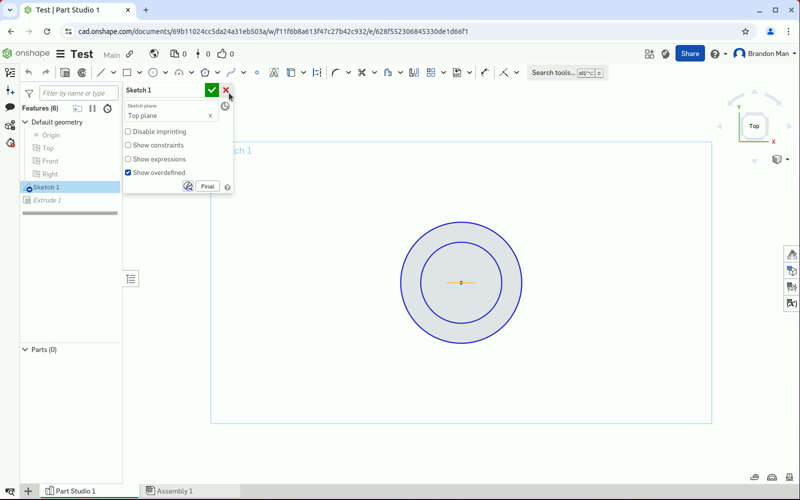
key(shift+s)
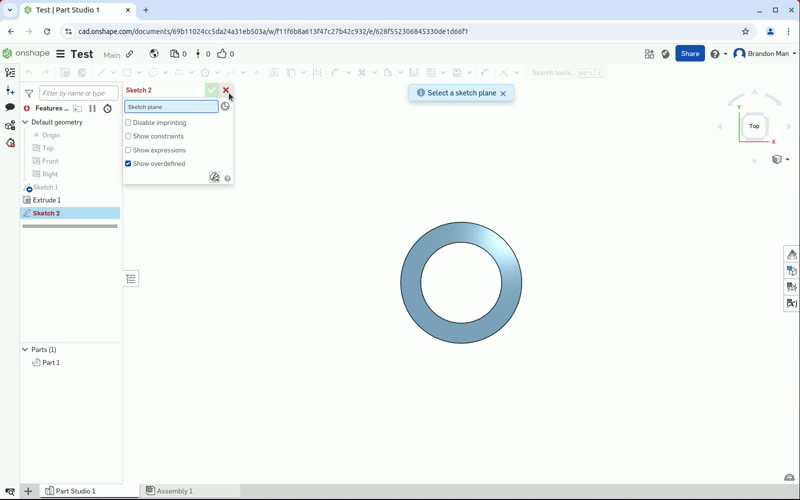
mouse_move(73, 150)
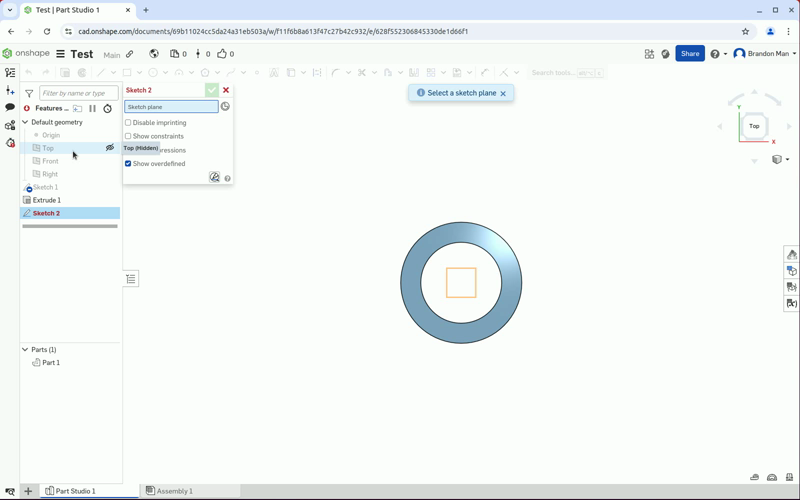
click(73, 150)
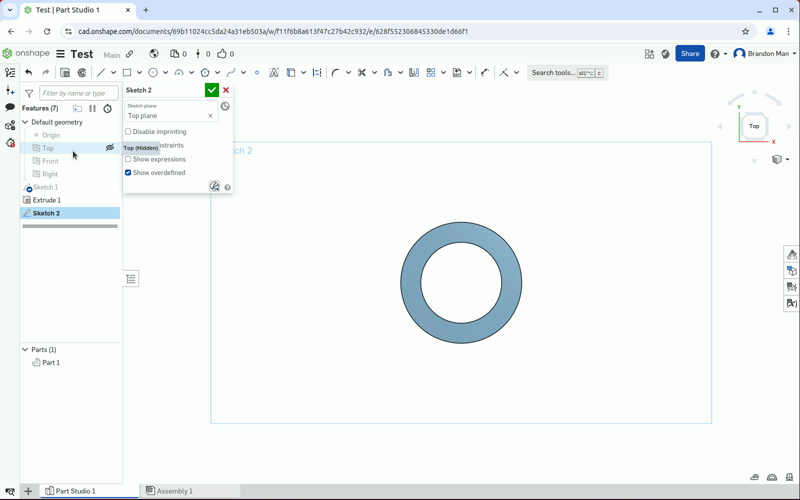
mouse_move(73, 352)
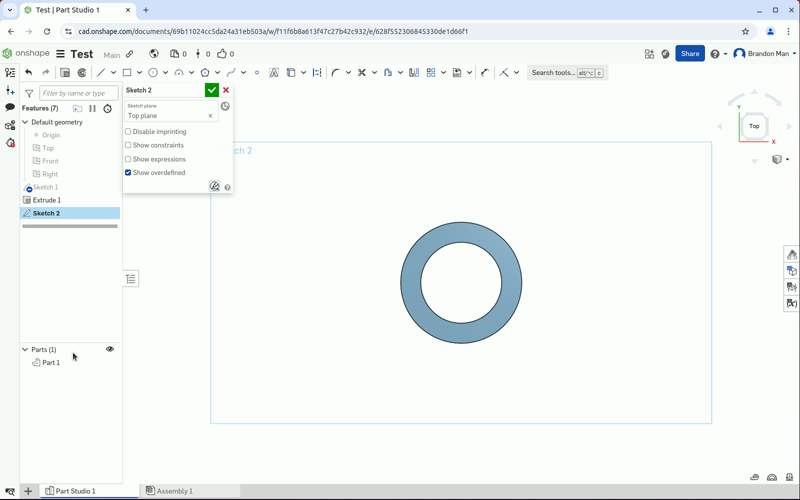
key(y)
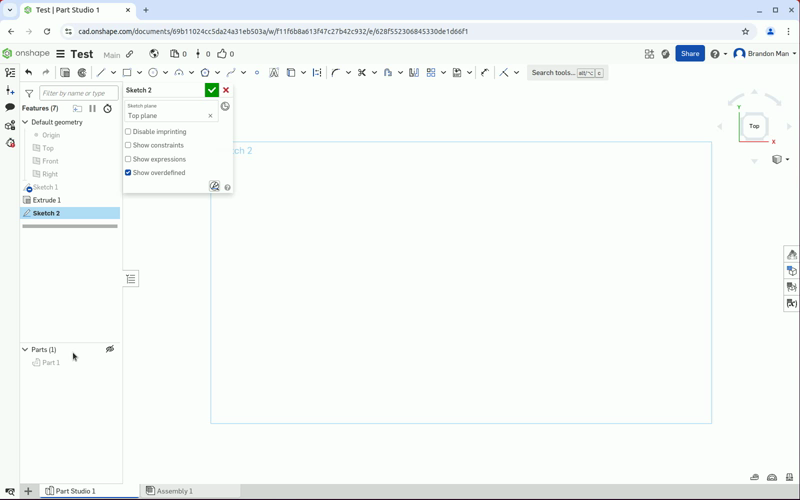
key(c)
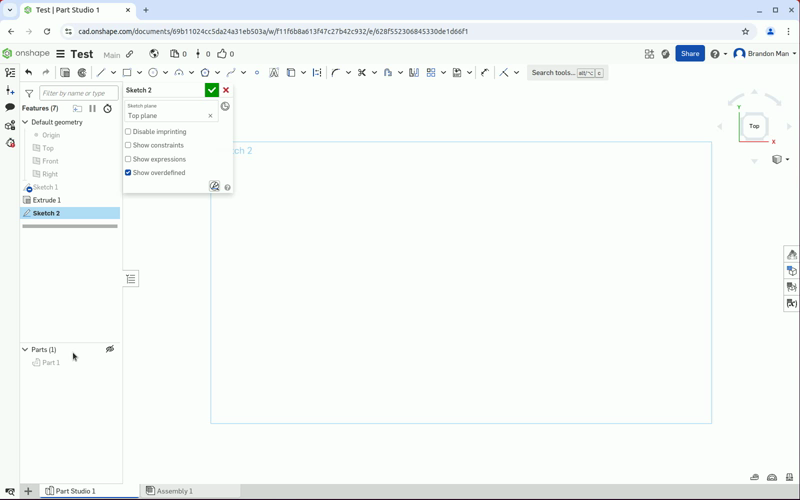
key_down(shift)
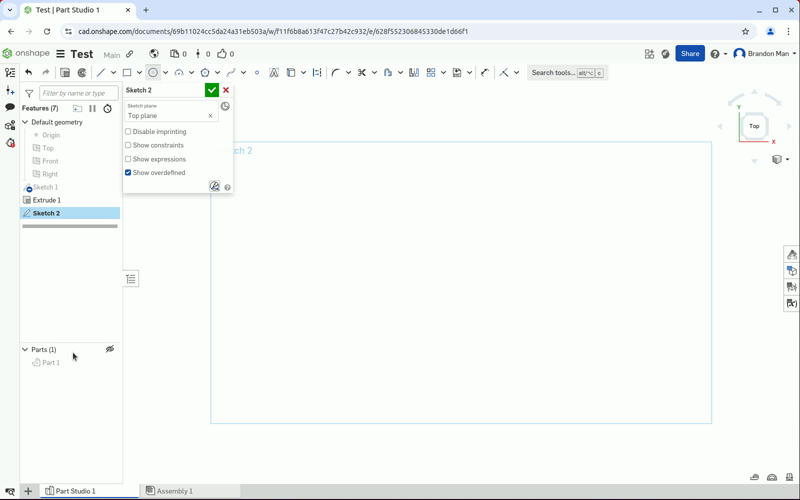
mouse_move(461, 282)
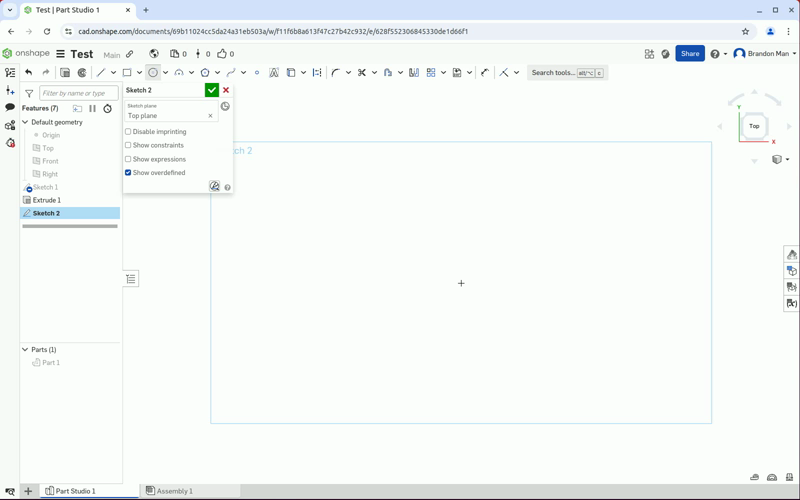
click(461, 282)
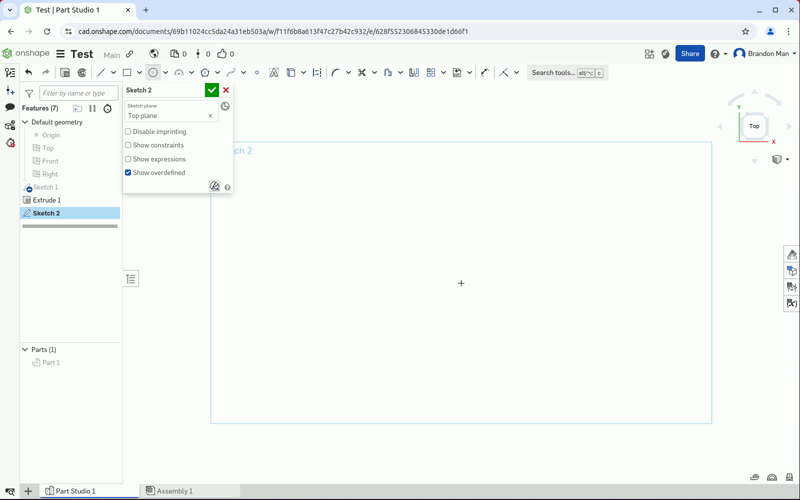
key_up(shift)
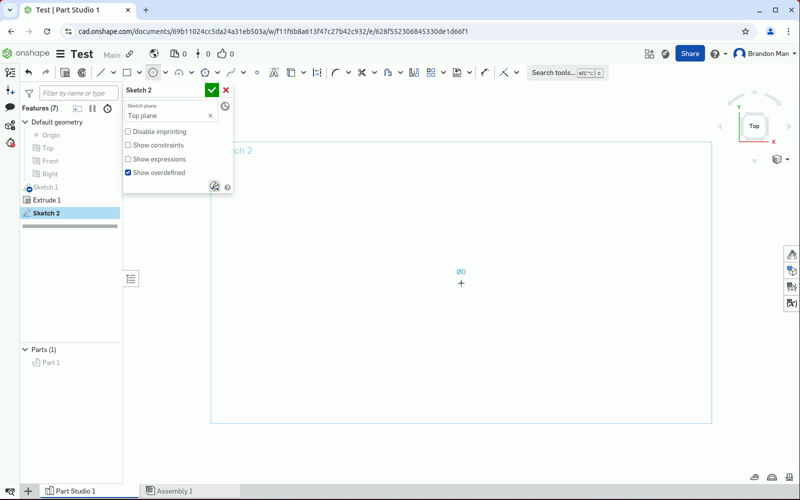
mouse_move(574, 282)
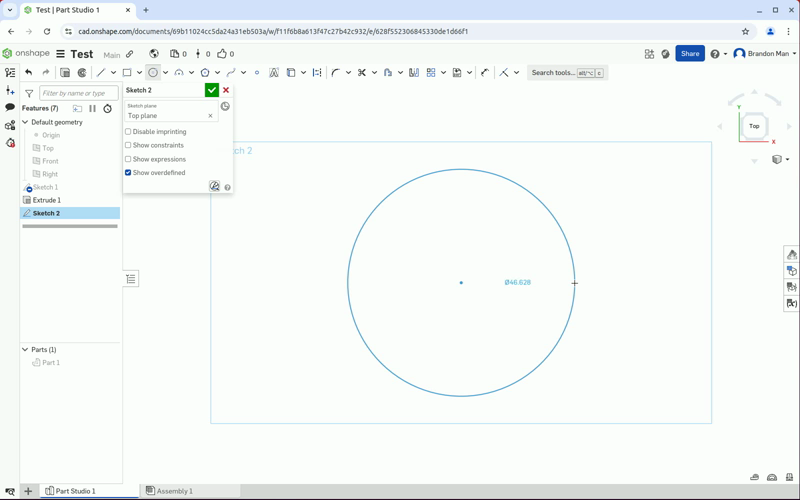
click(574, 282)
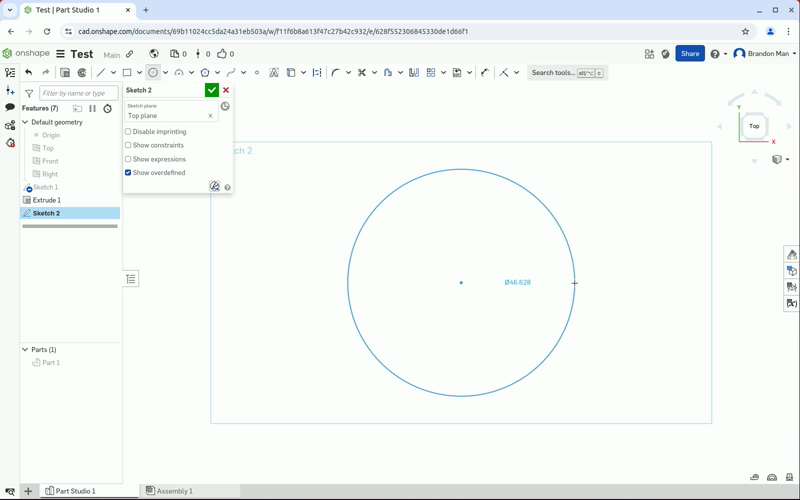
key(esc)
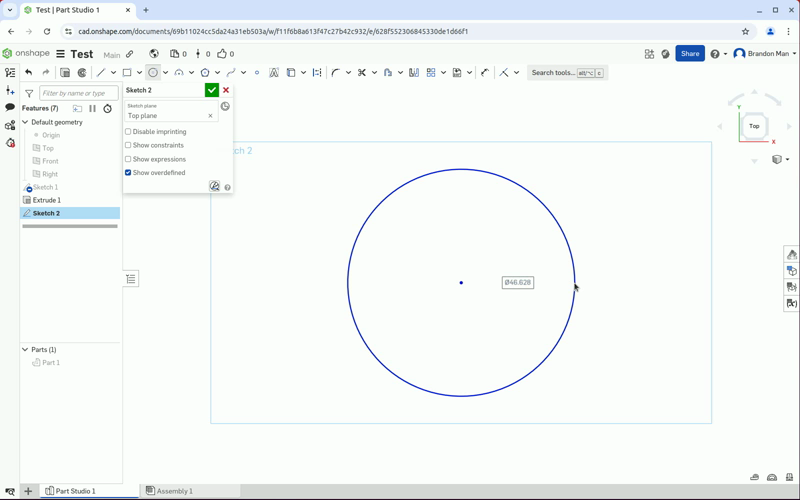
key(c)
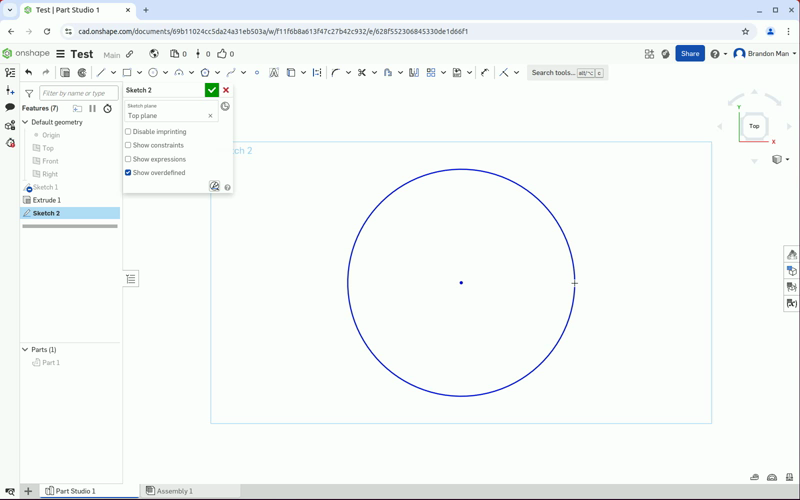
key_down(shift)
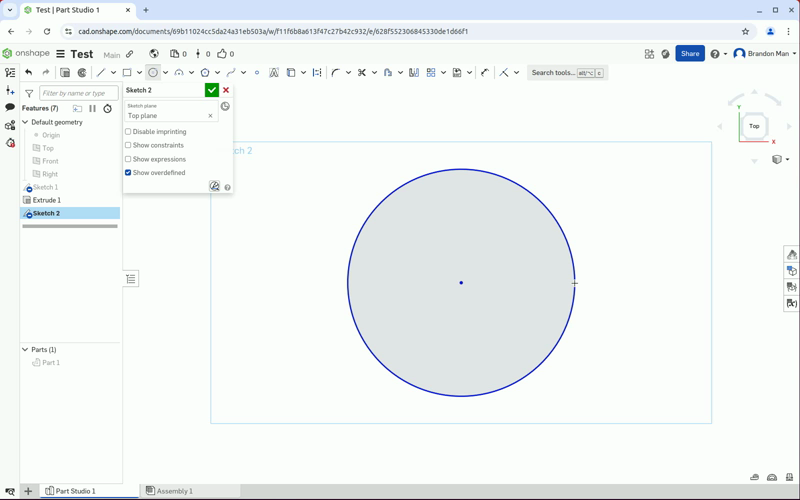
mouse_move(461, 282)
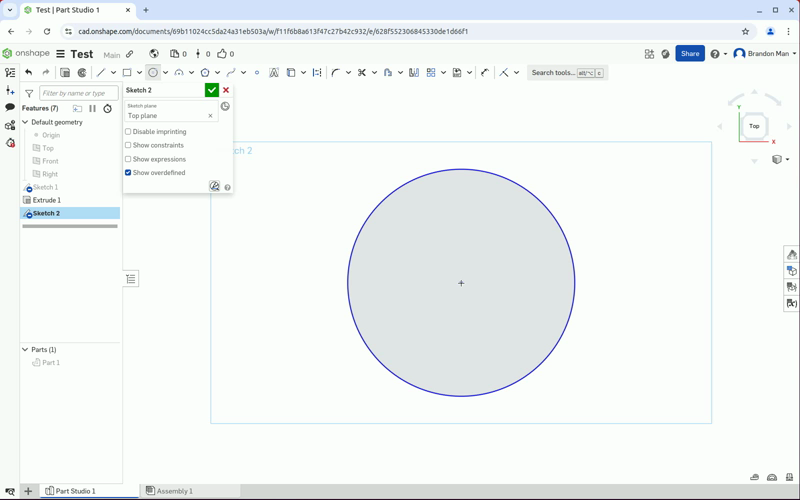
click(461, 282)
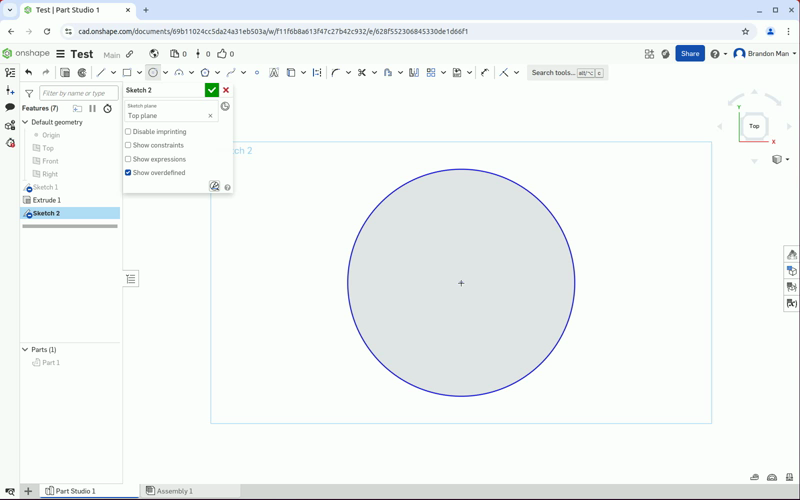
key_up(shift)
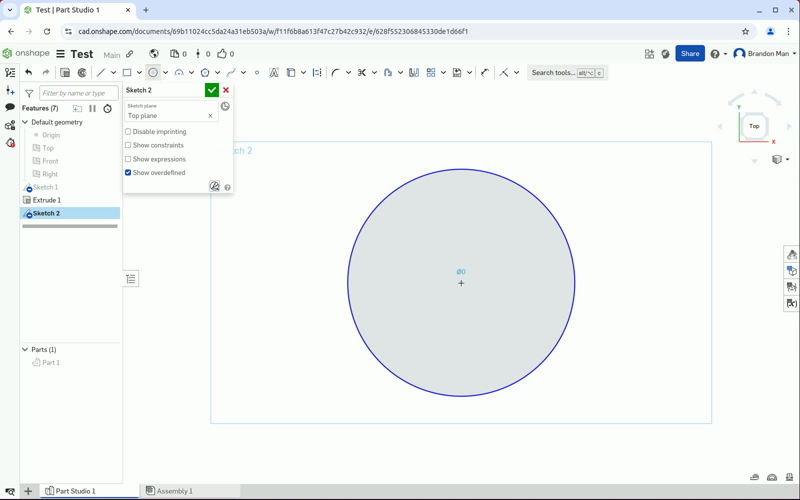
mouse_move(520, 282)
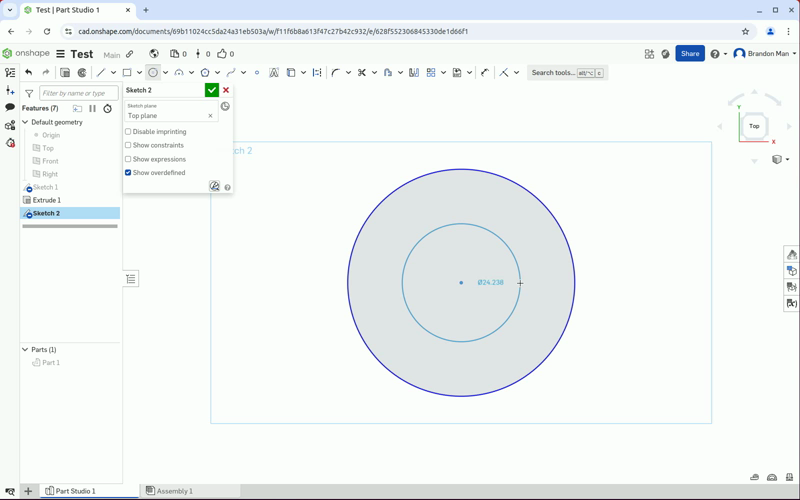
click(520, 282)
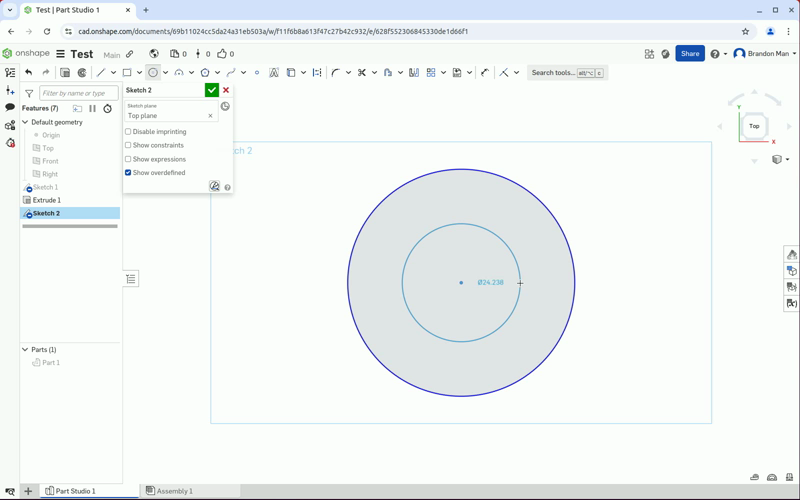
key(esc)
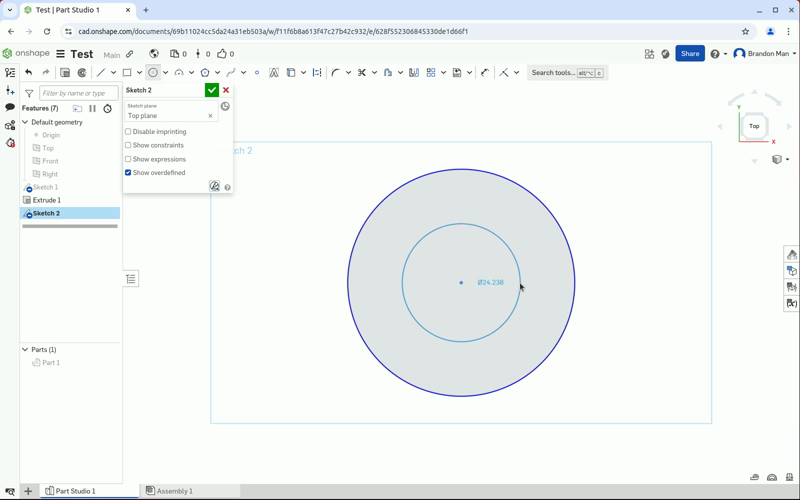
mouse_move(385, 319)
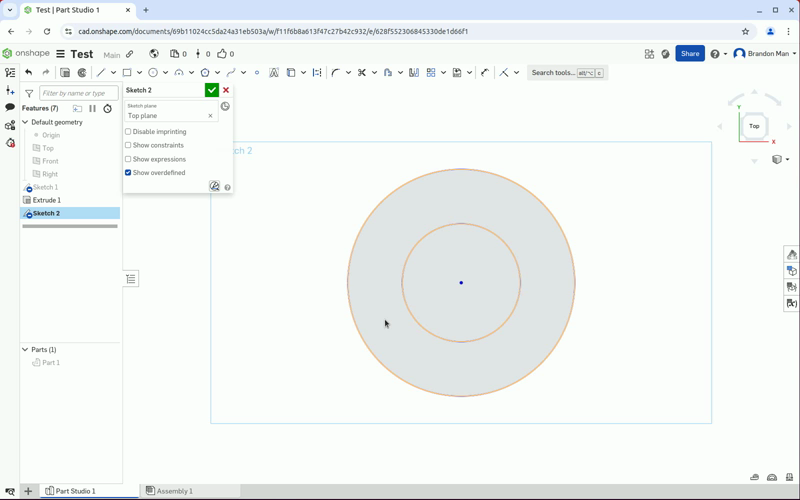
click(385, 319)
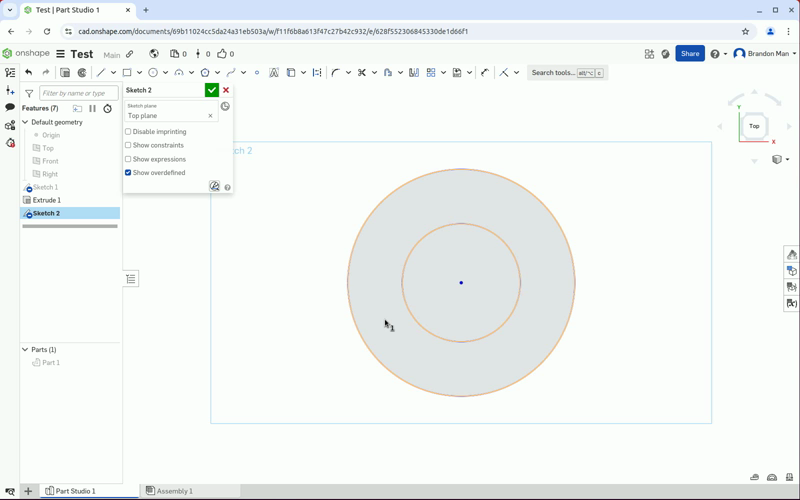
mouse_move(73, 352)
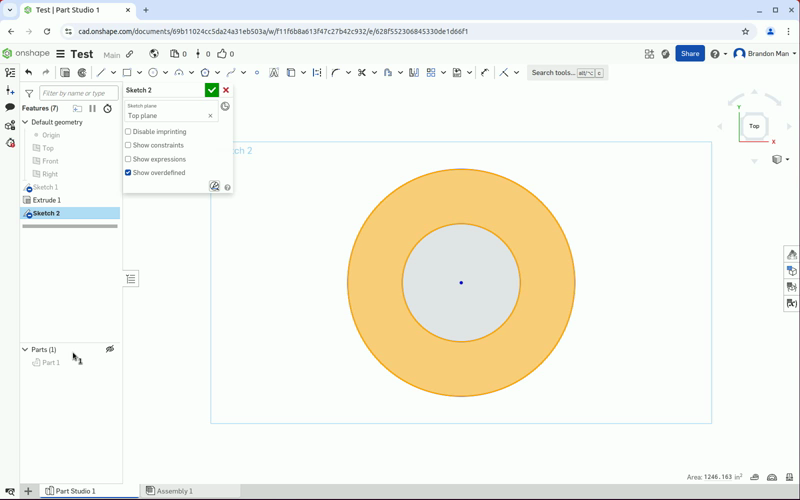
key(shift+y)
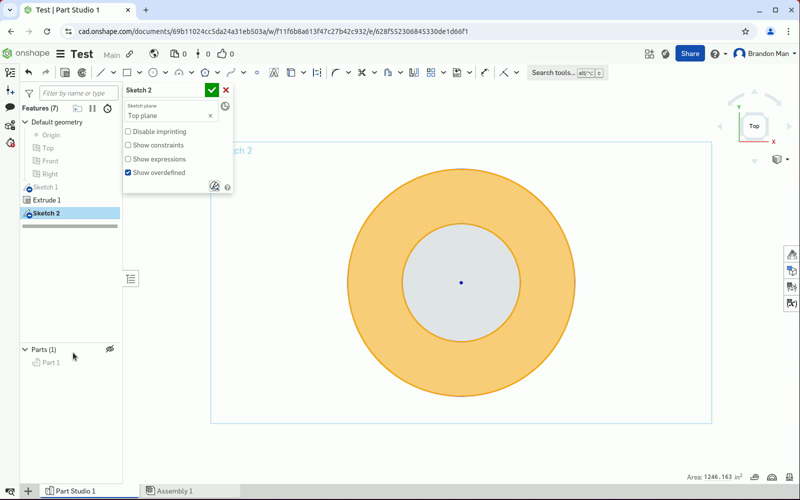
key(shift+e)
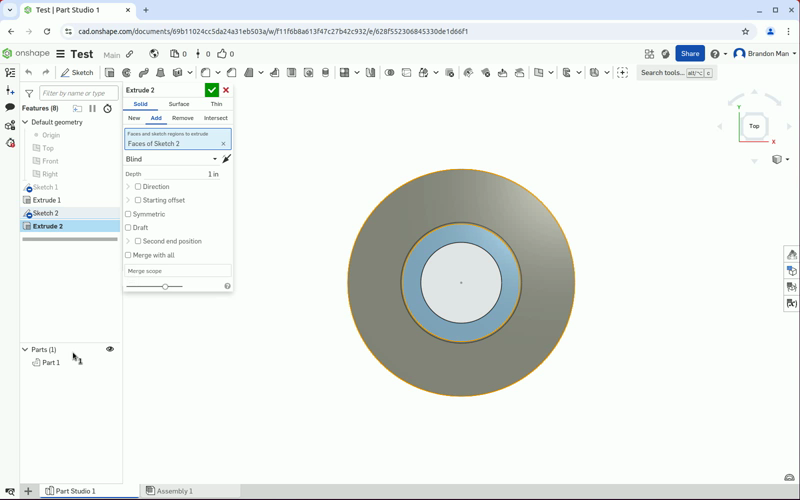
mouse_move(143, 106)
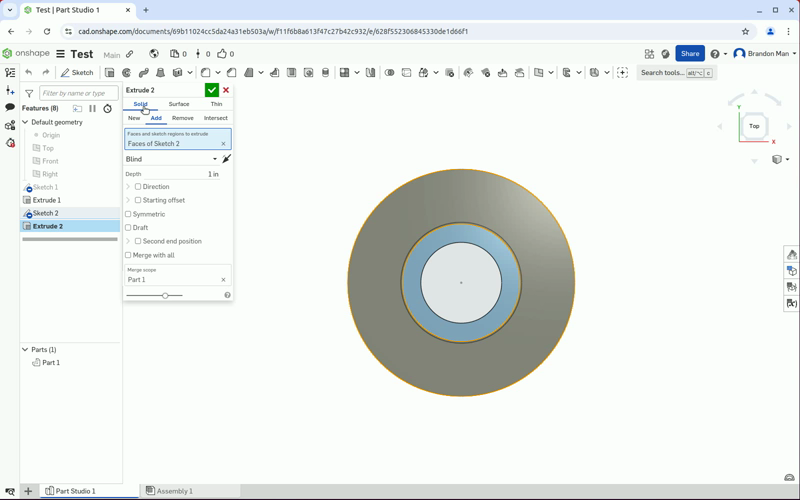
click(143, 106)
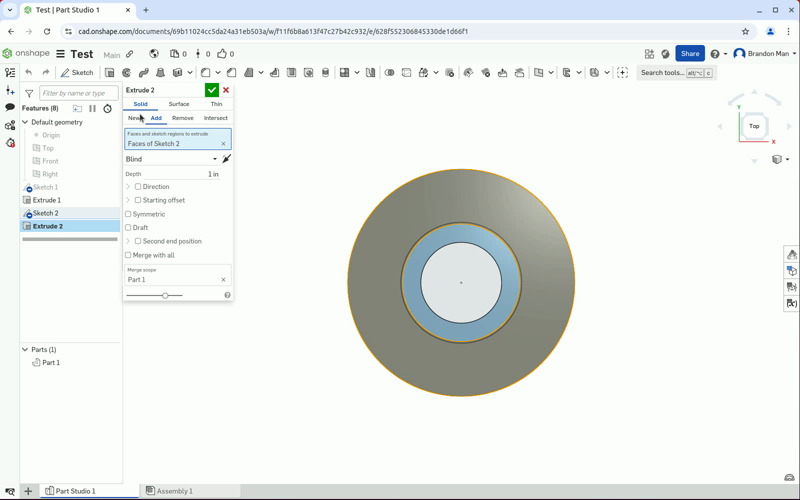
mouse_move(137, 120)
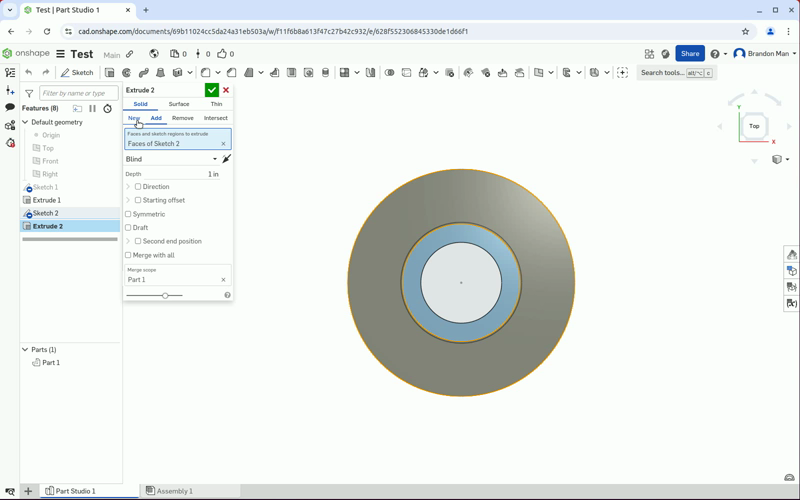
click(137, 120)
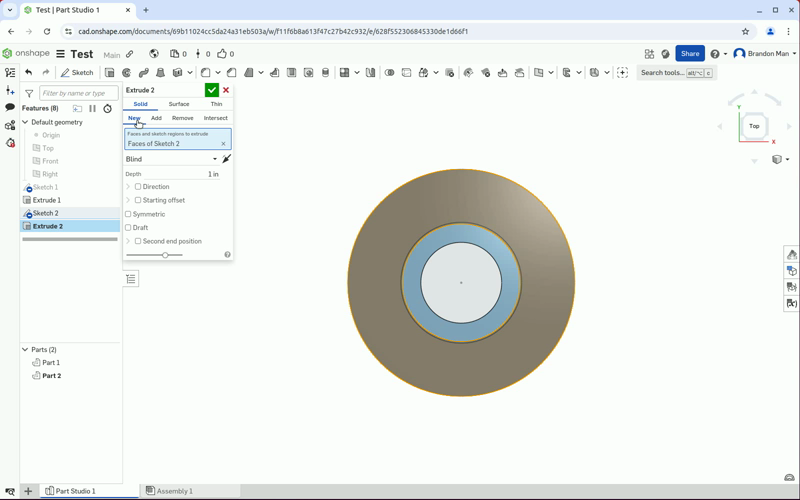
key(tab, 4)
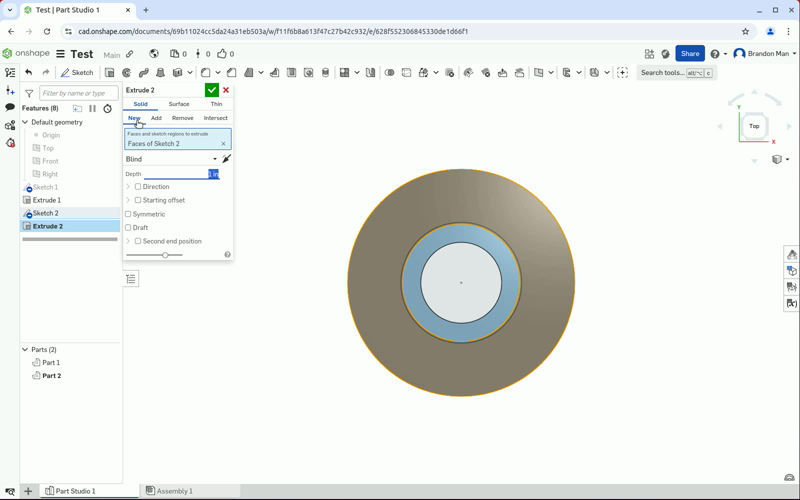
text(13.48)
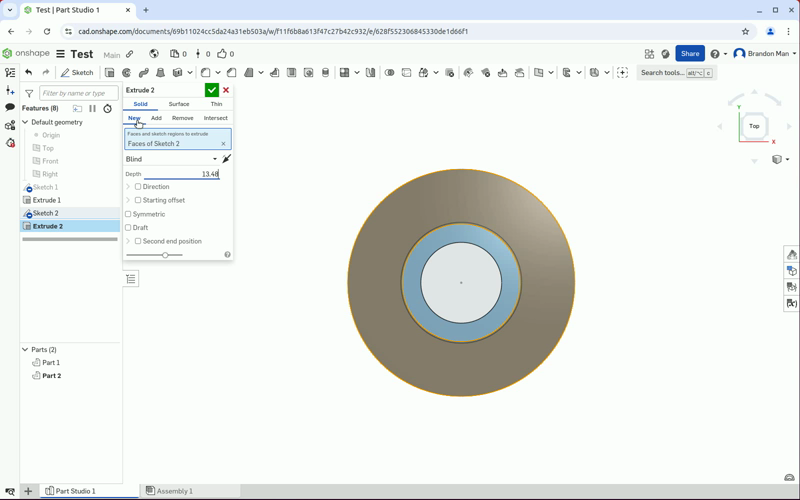
key(tab, 3)
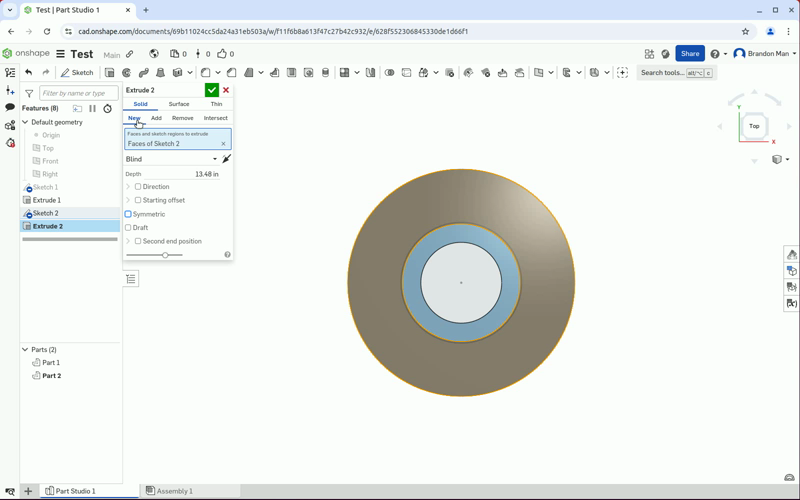
key(space)
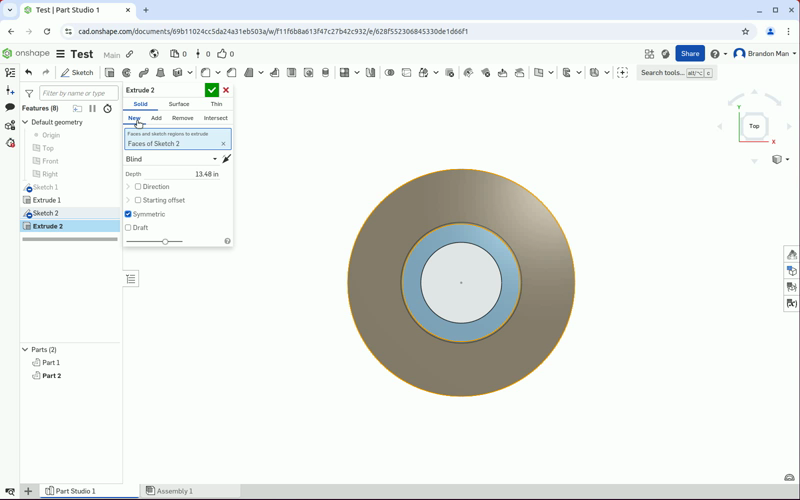
key(enter)
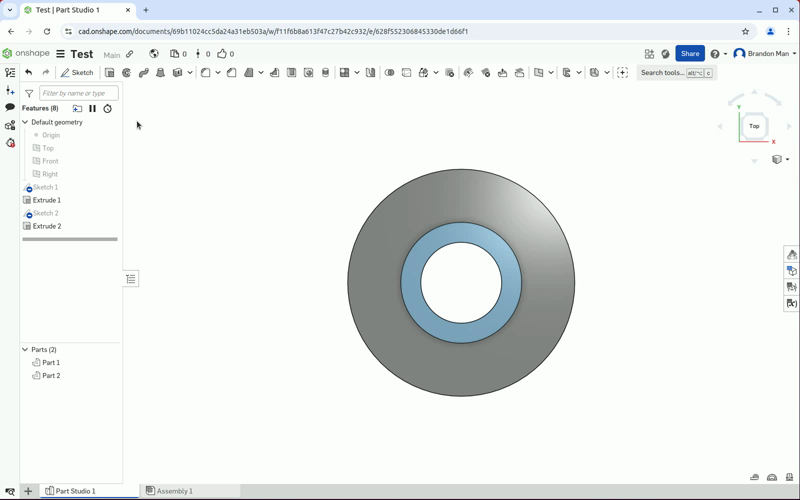
key(shift+h)
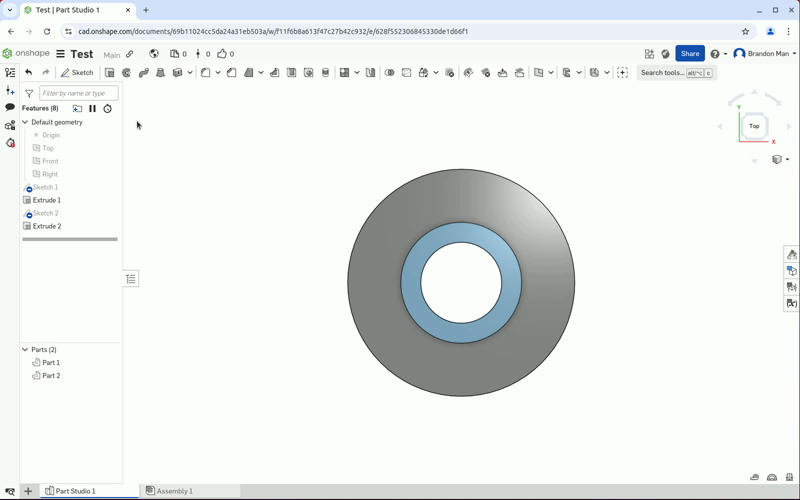
key(shift+h)
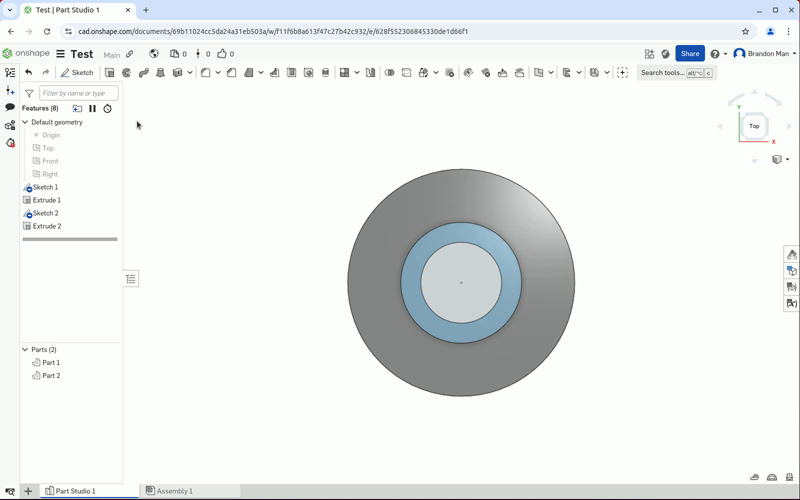
key(shift+7)
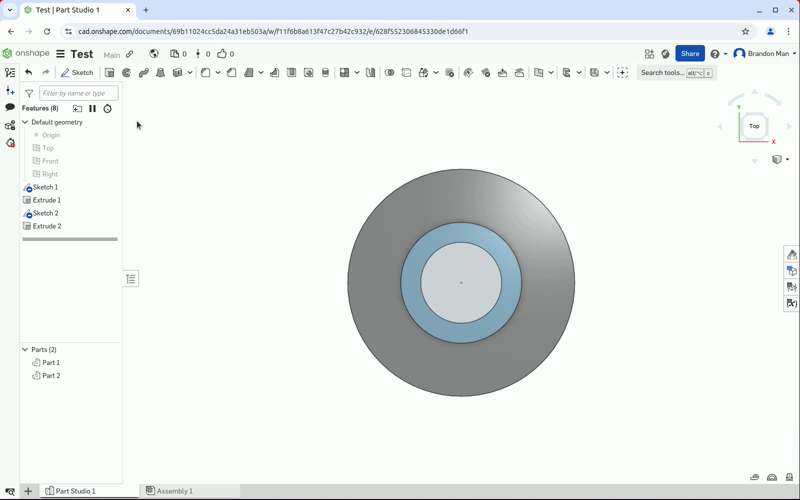
key(up, 3)
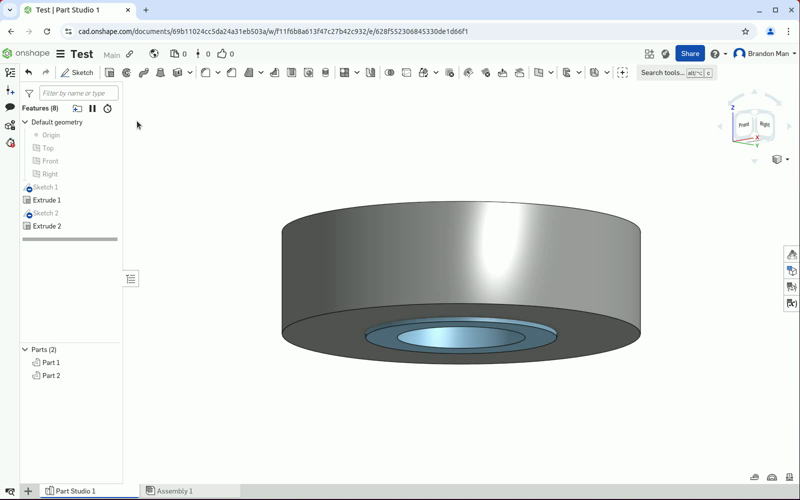
key(left, 3)
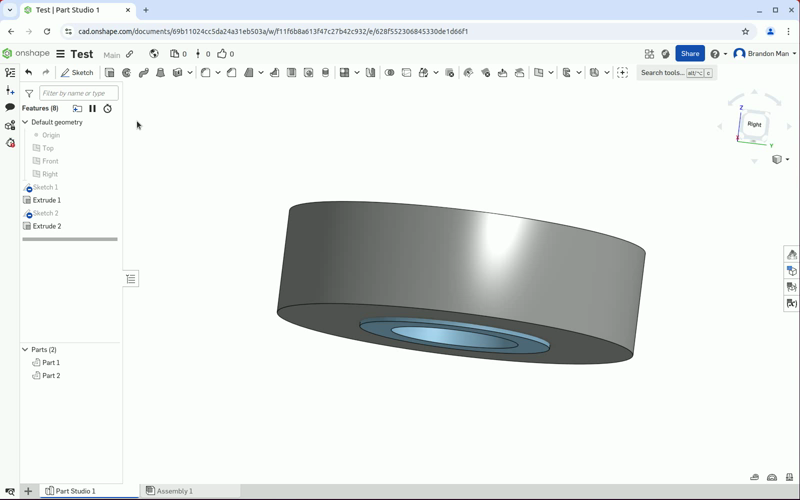
key(right, 3)
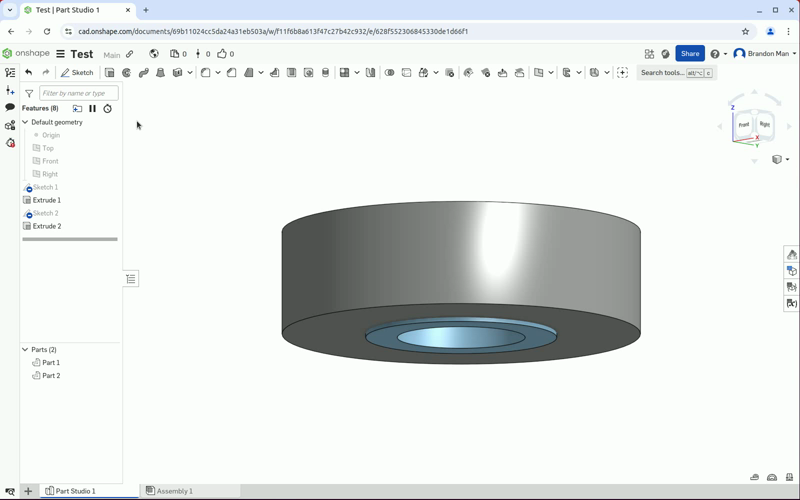
key(down, 3)
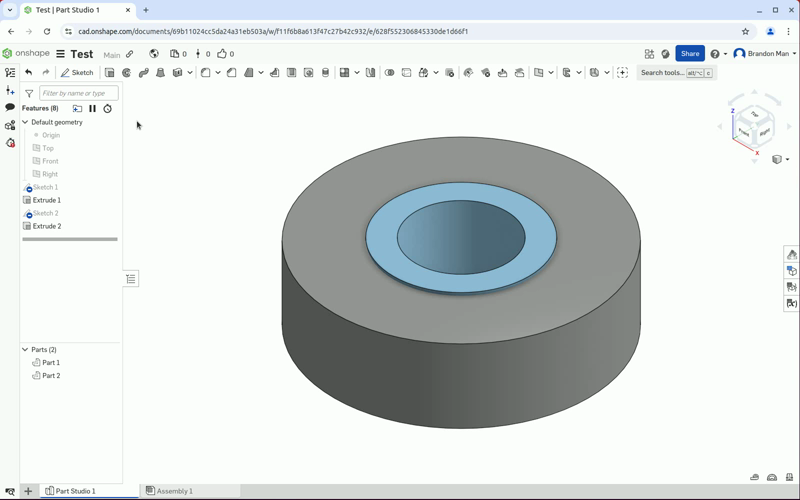
mouse_move(73, 189)
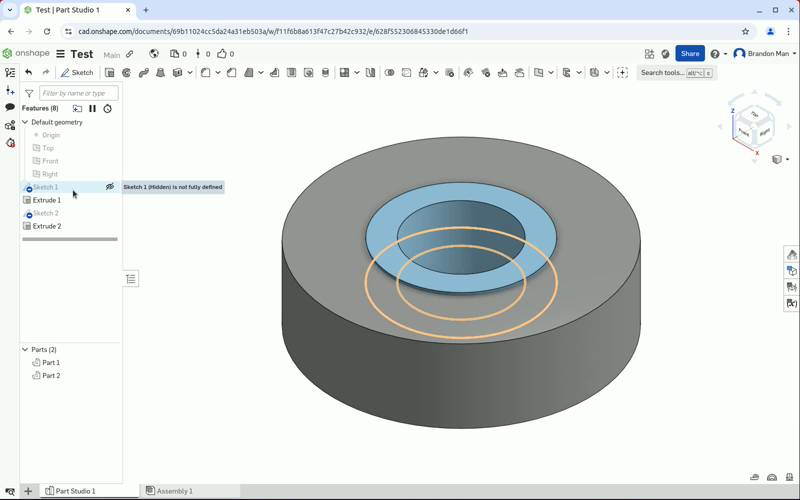
click(73, 189)